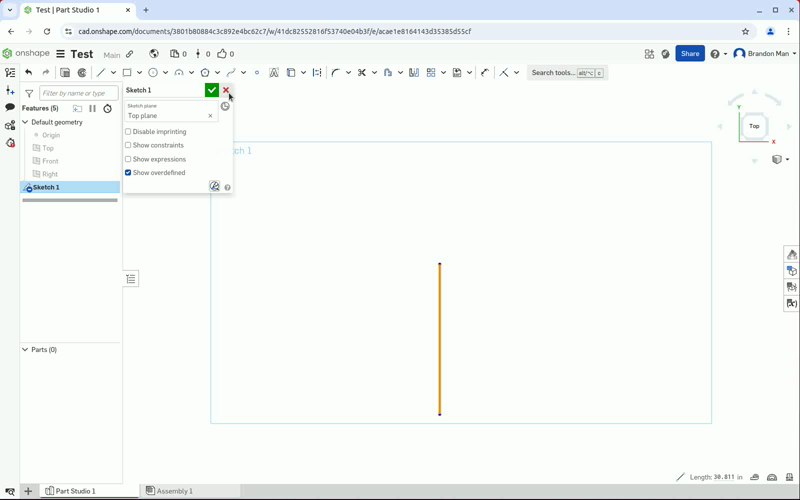
key(shift+h)
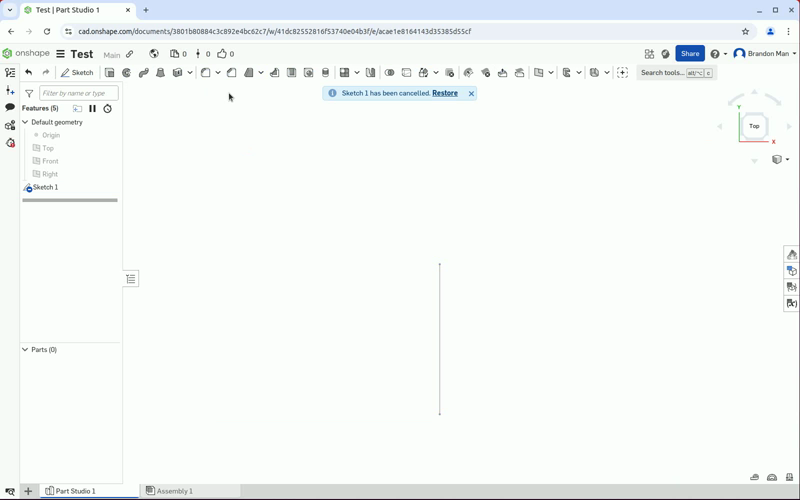
key(shift+s)
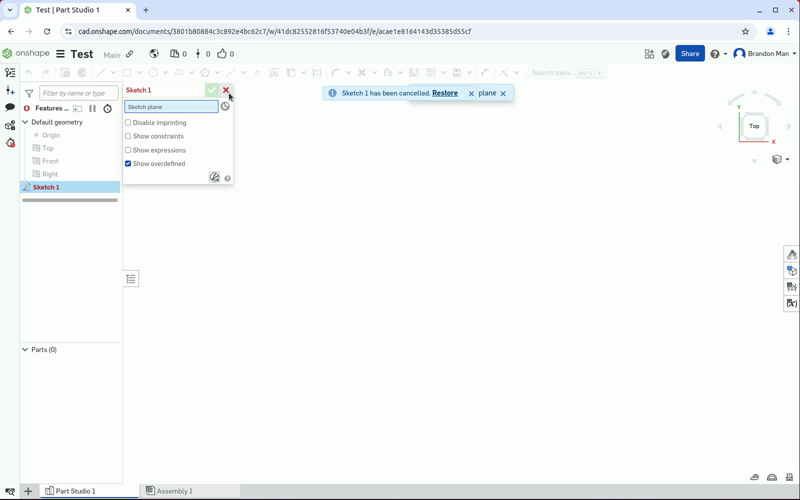
mouse_move(73, 150)
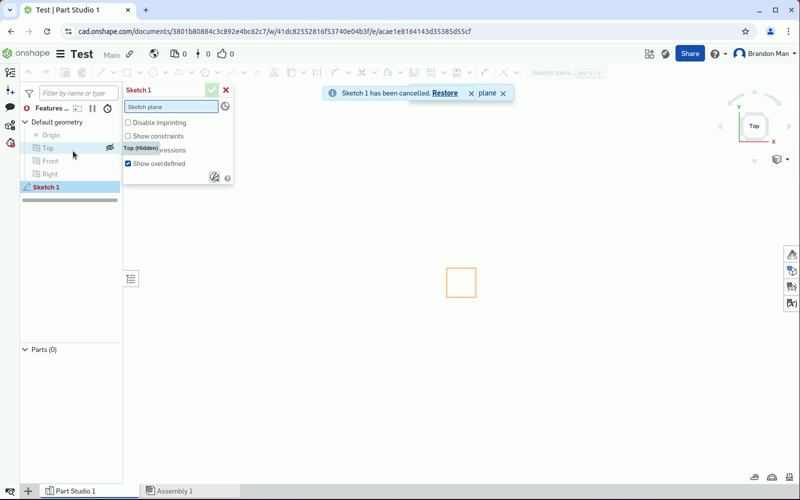
click(73, 150)
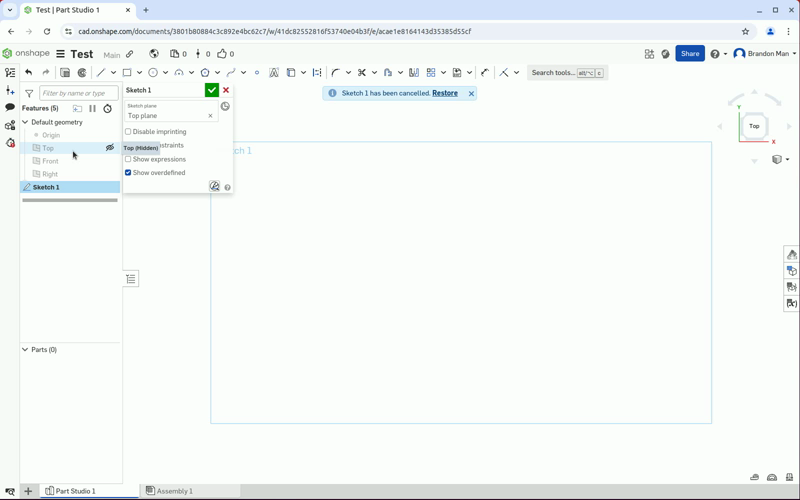
mouse_move(73, 352)
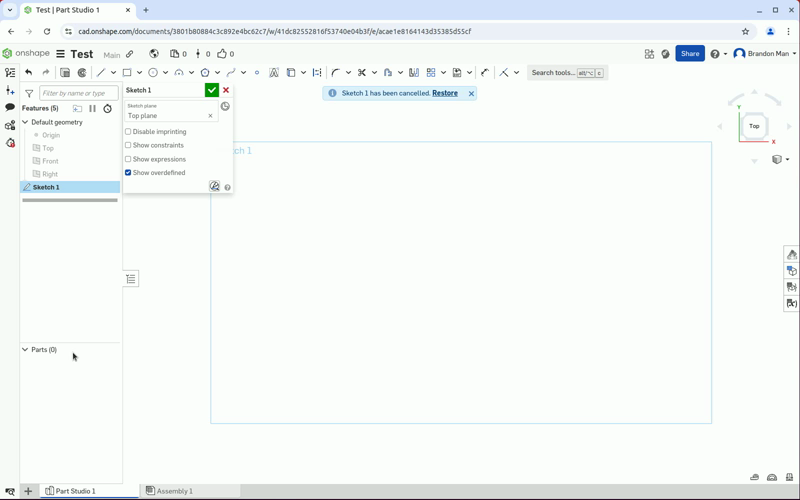
key(y)
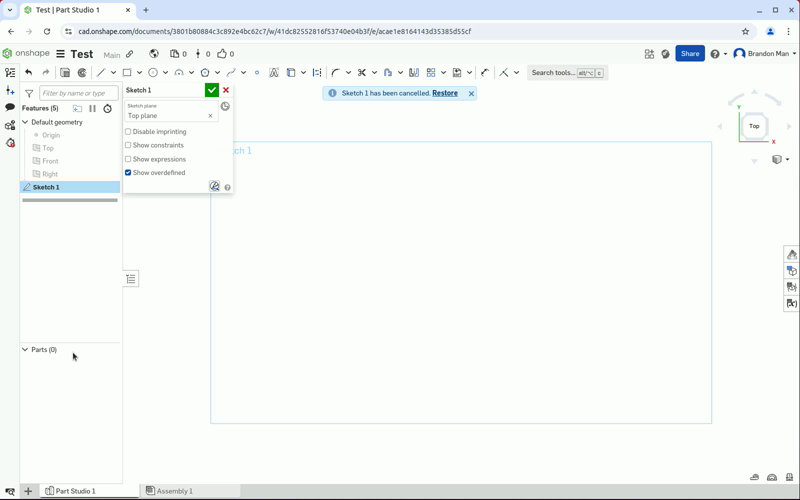
key(l)
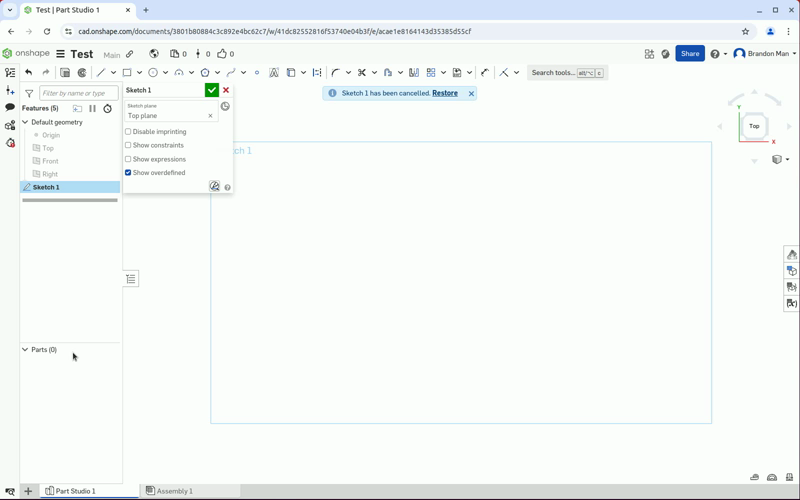
key_down(shift)
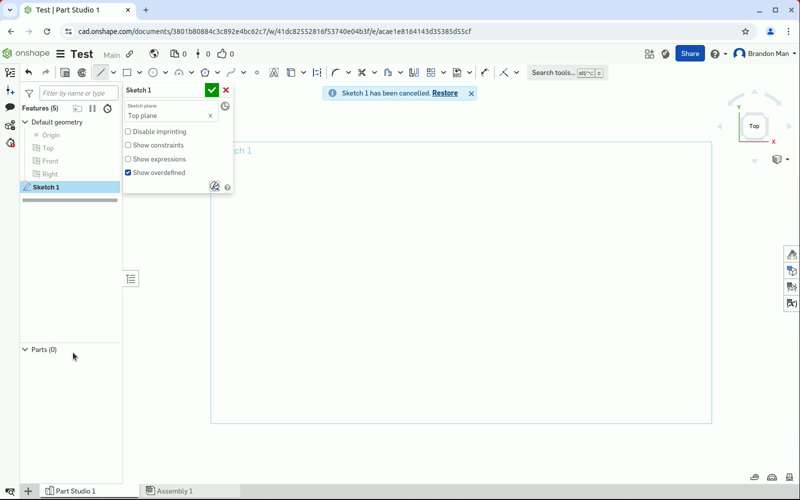
mouse_move(379, 315)
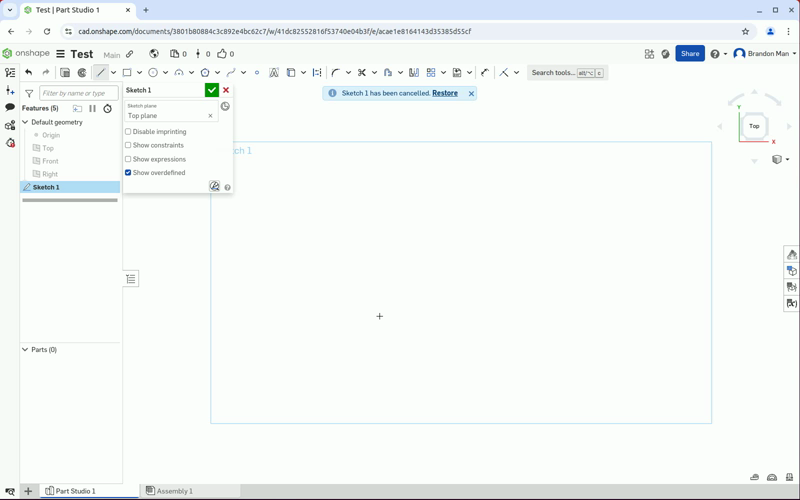
click(379, 315)
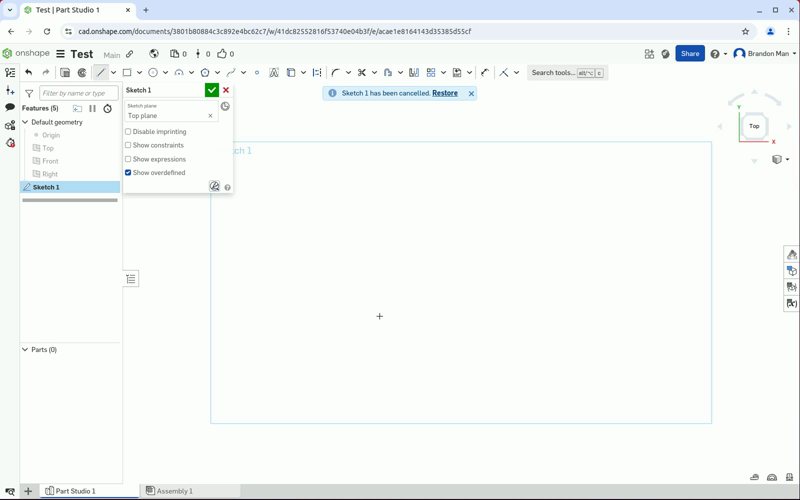
key_up(shift)
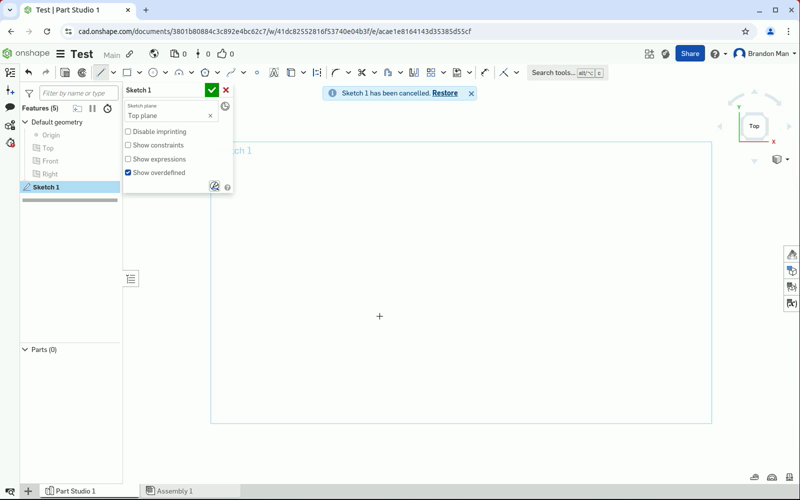
key_down(shift)
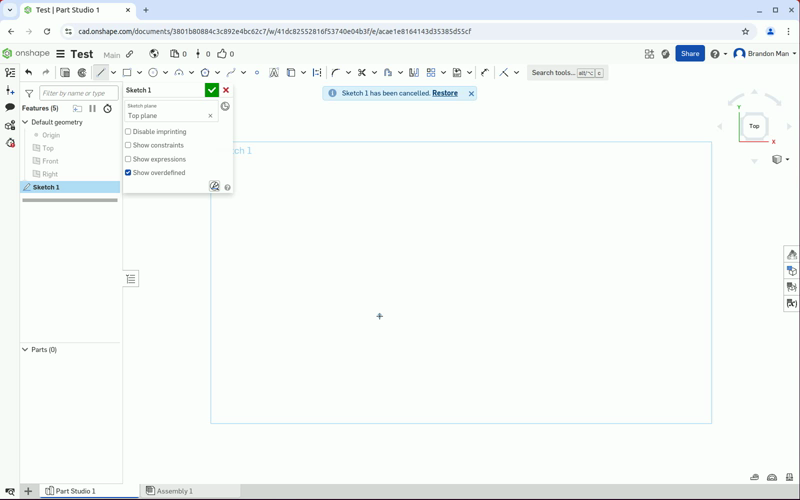
mouse_move(541, 315)
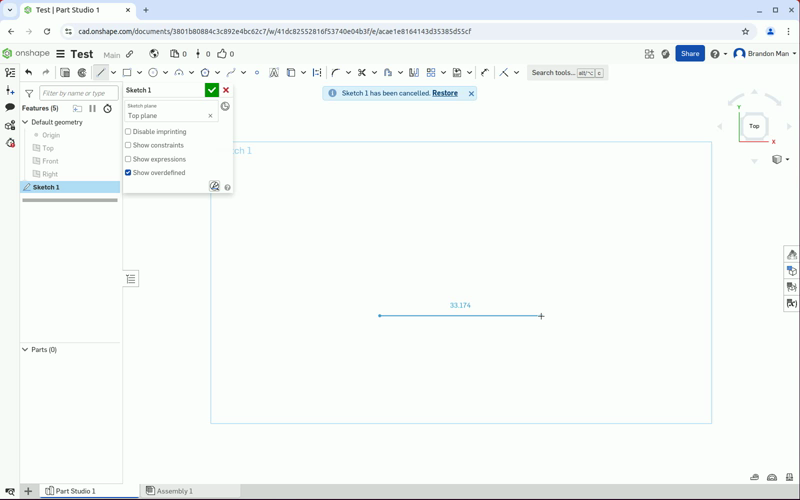
click(541, 315)
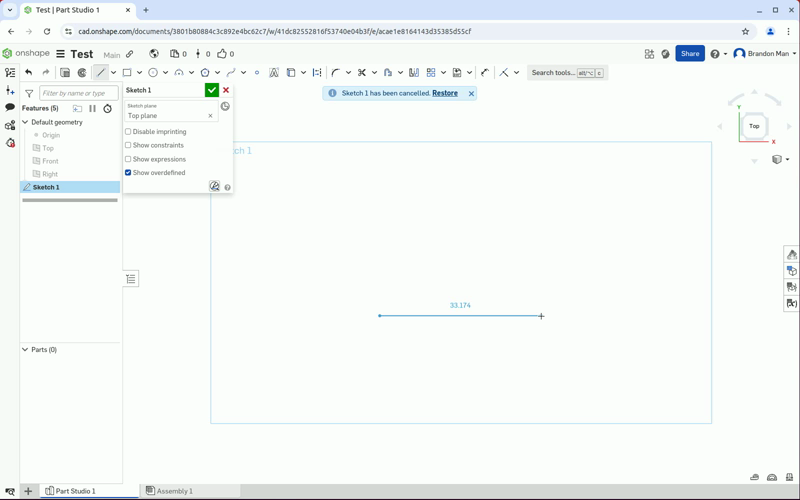
key_up(shift)
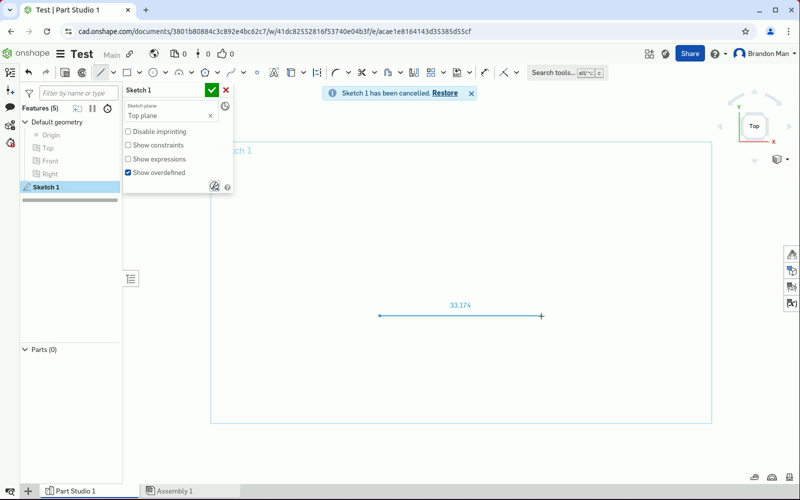
key_down(shift)
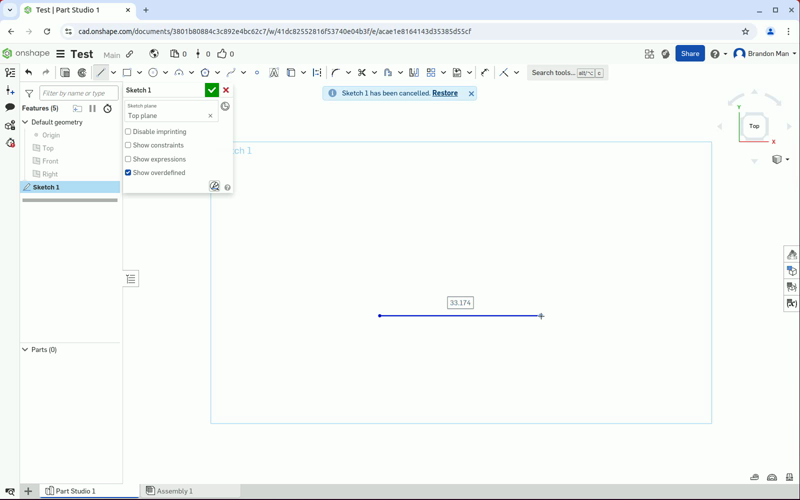
mouse_move(541, 249)
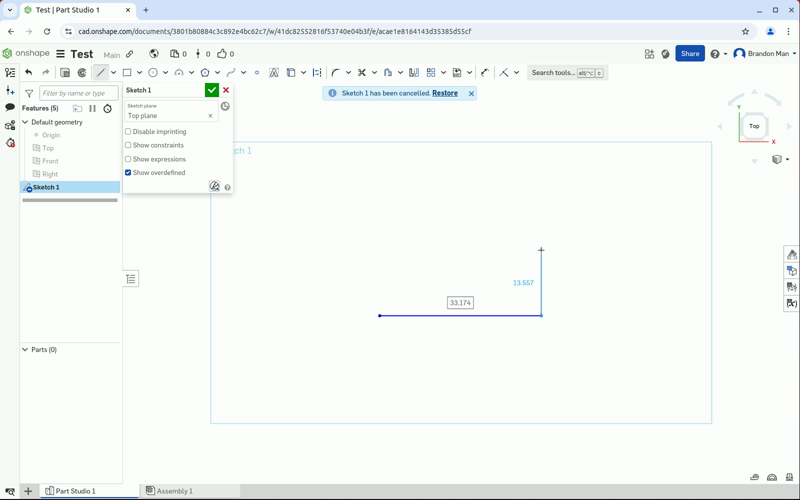
click(541, 249)
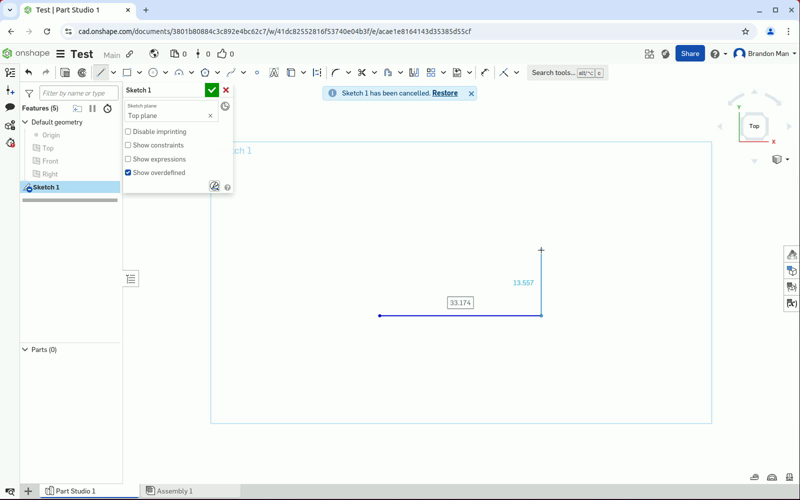
key_up(shift)
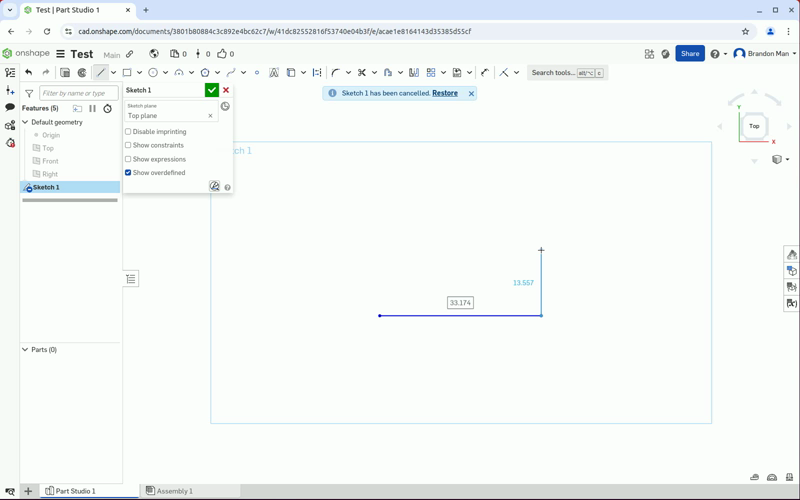
key_down(shift)
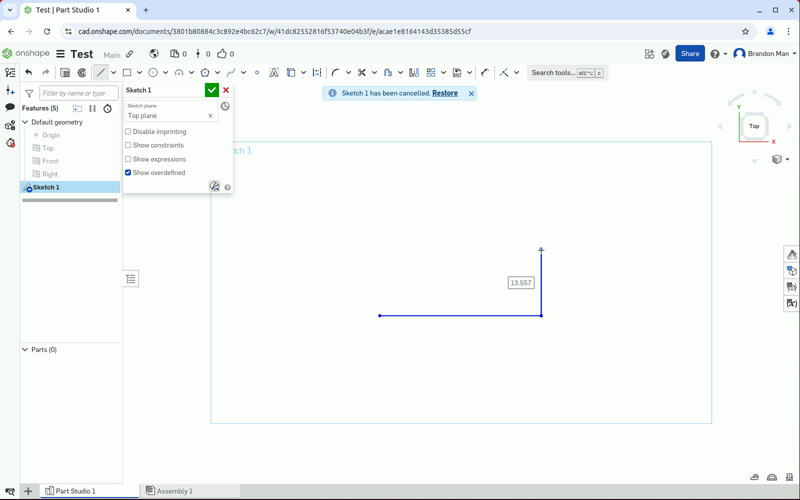
mouse_move(379, 249)
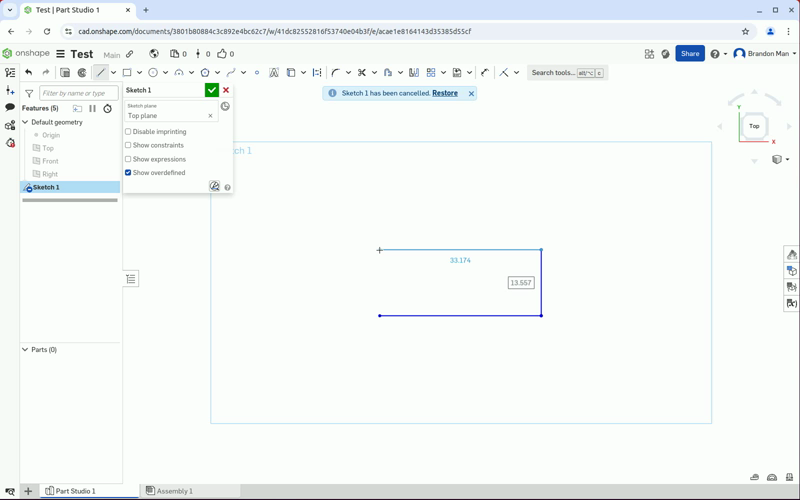
click(379, 249)
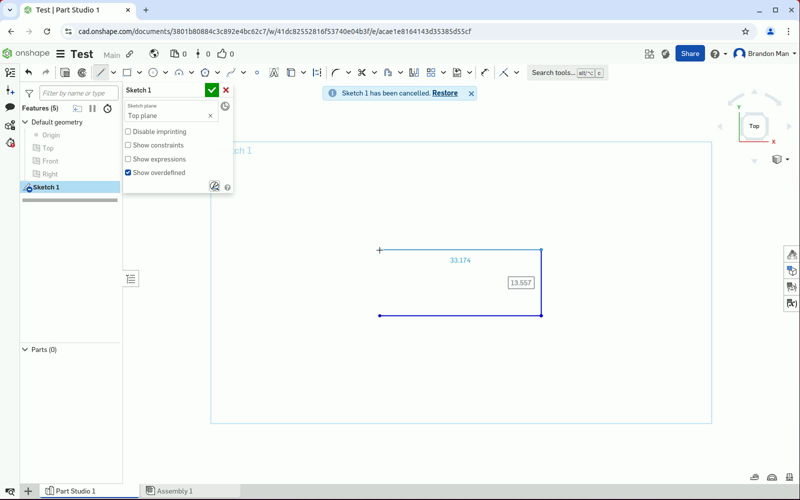
key_up(shift)
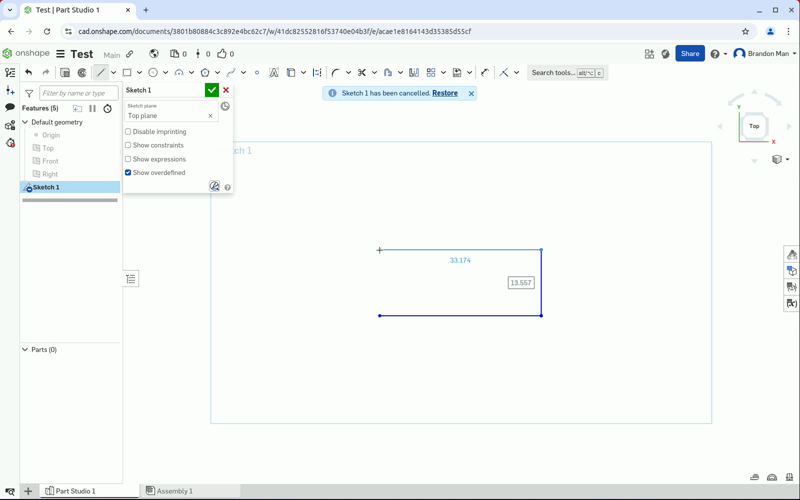
key_down(shift)
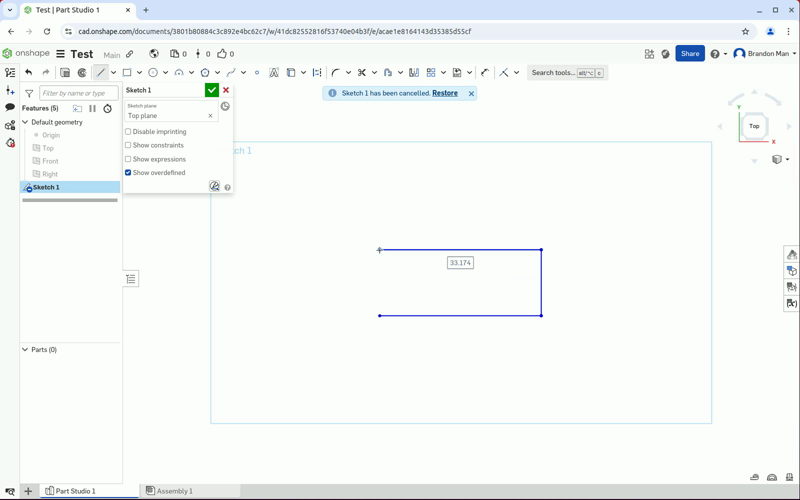
mouse_move(379, 315)
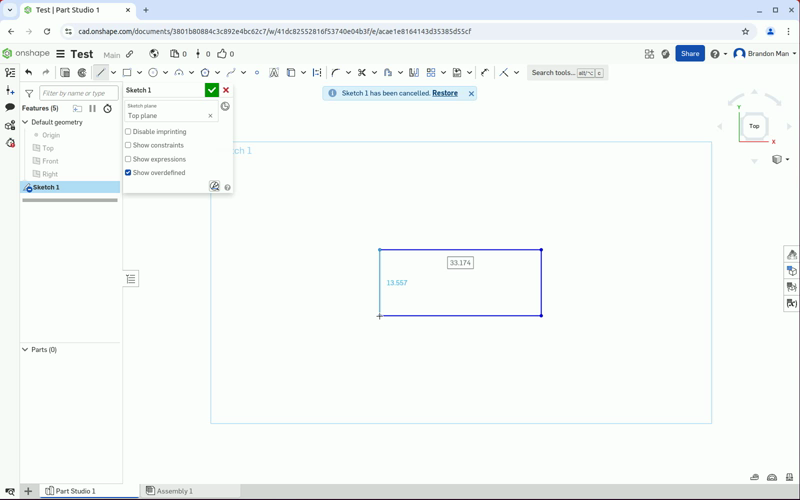
key_up(shift)
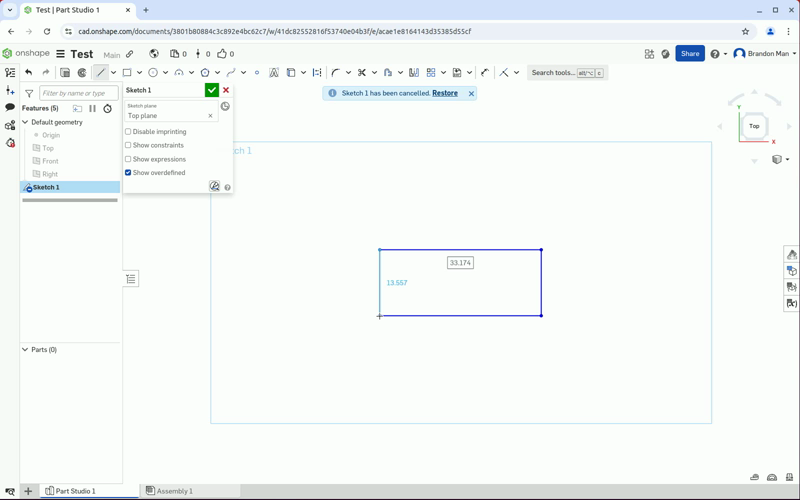
click(379, 315)
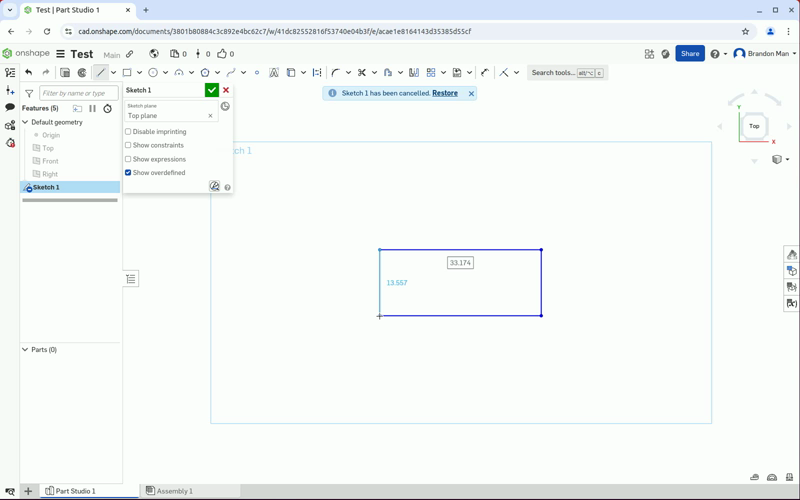
key(esc)
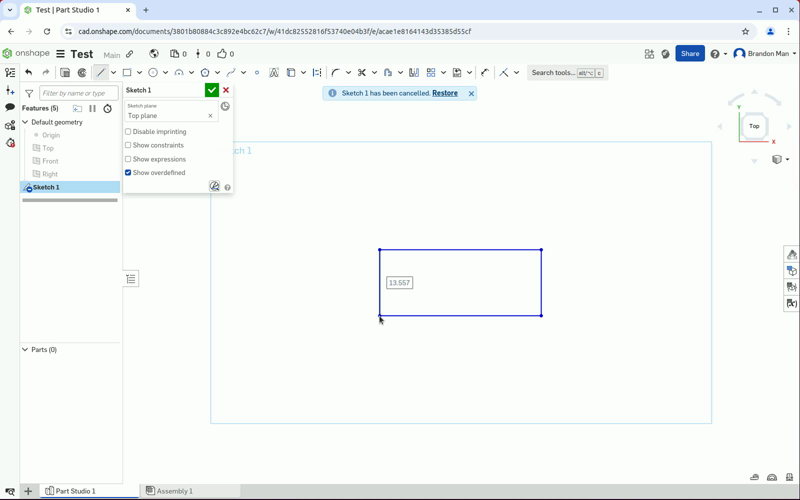
mouse_move(520, 257)
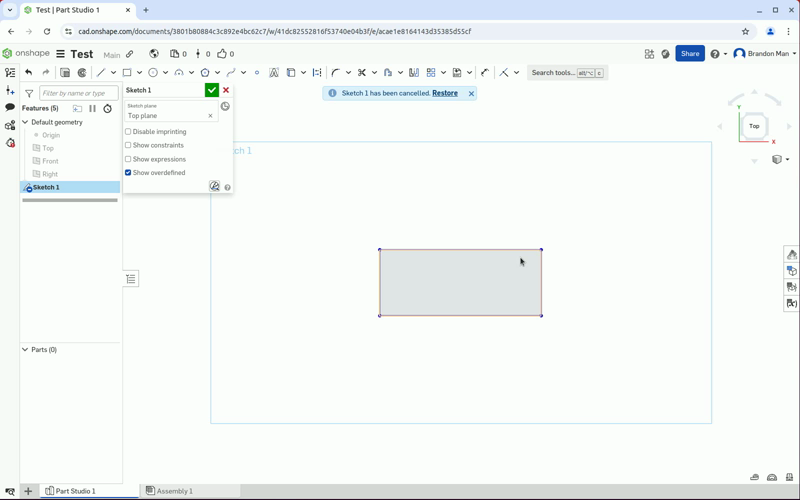
click(520, 257)
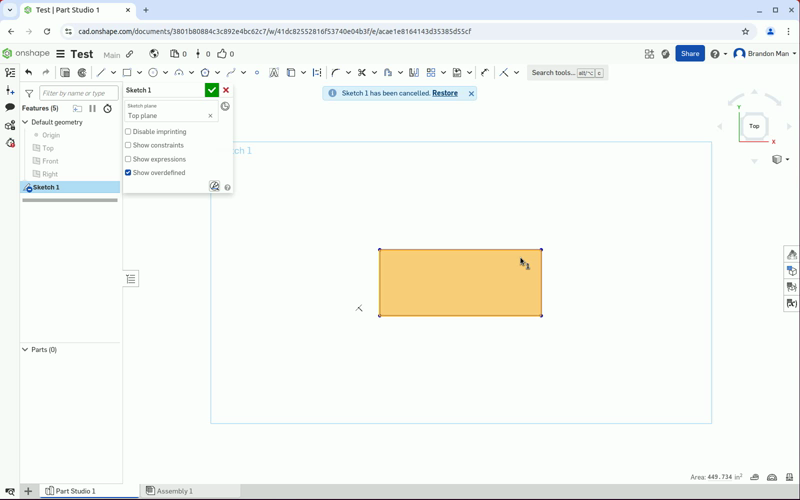
mouse_move(73, 352)
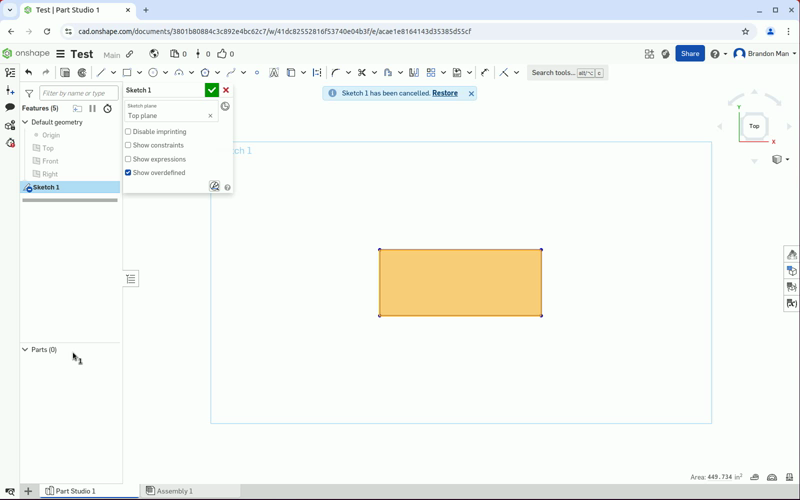
key(shift+y)
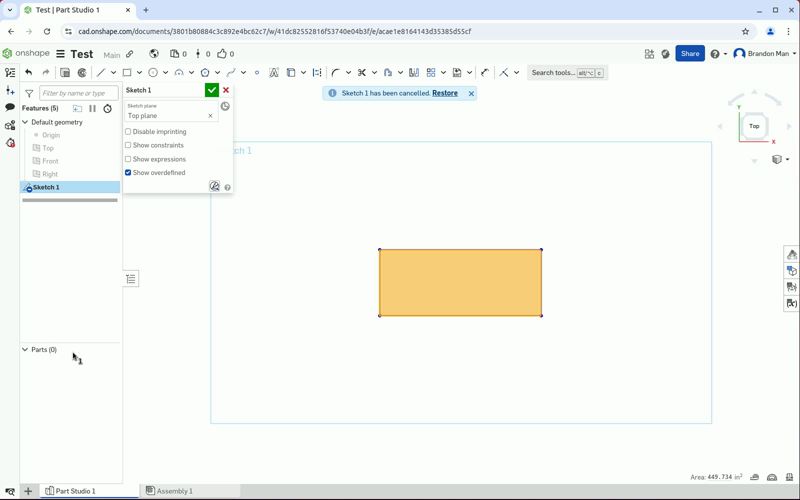
key(shift+e)
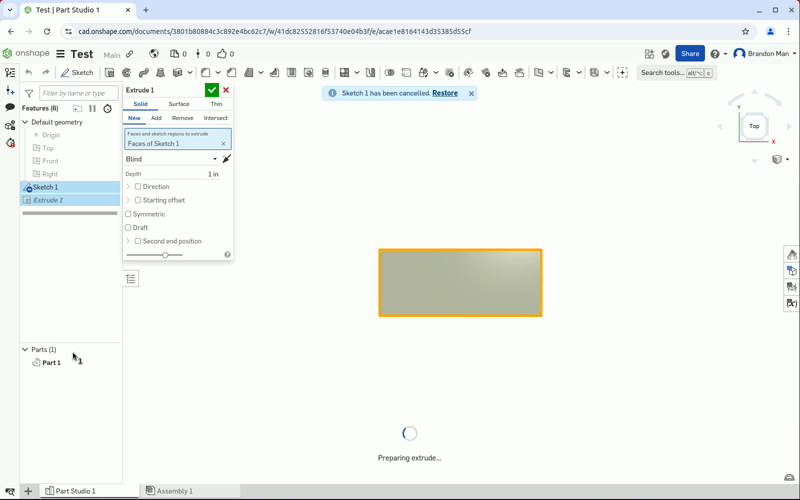
mouse_move(143, 106)
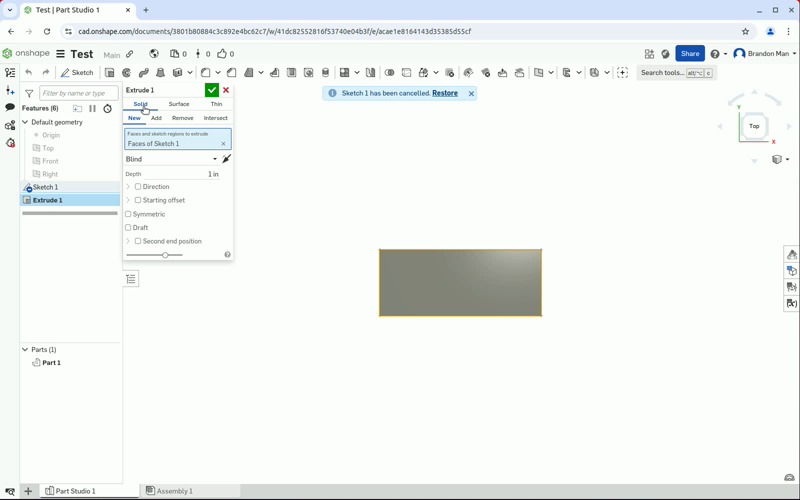
click(143, 106)
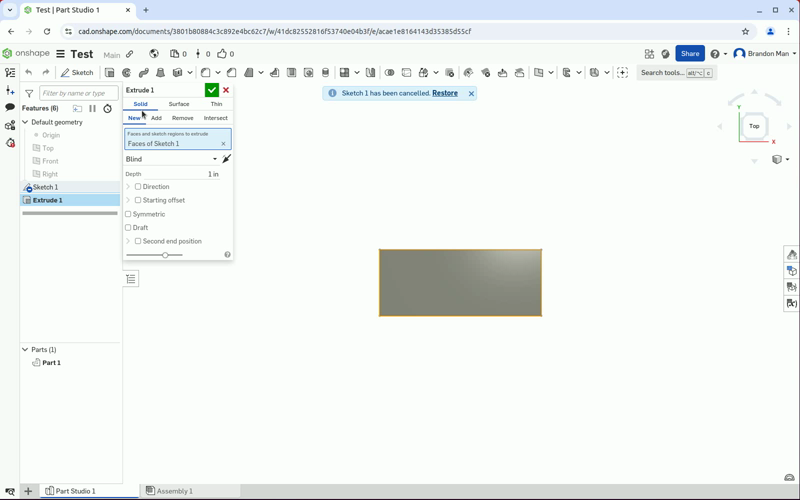
mouse_move(137, 120)
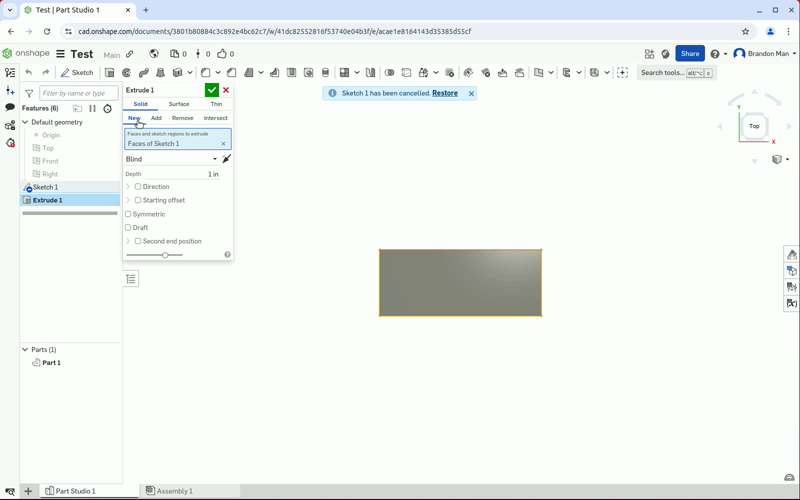
click(137, 120)
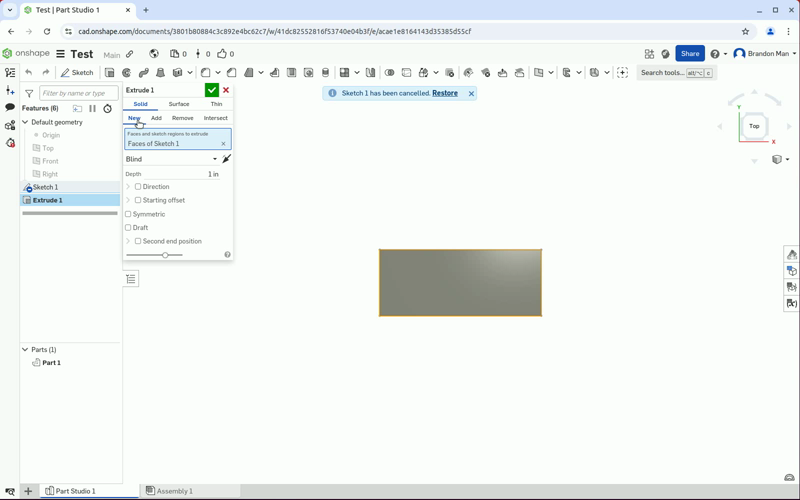
key(tab, 4)
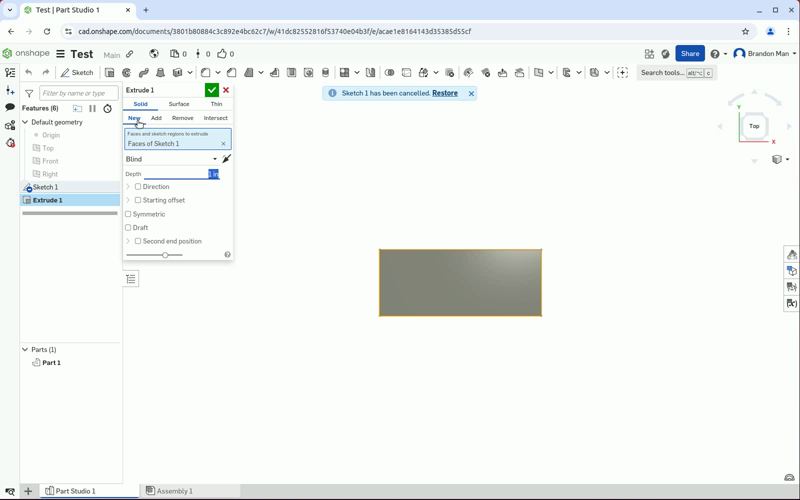
text(12.998)
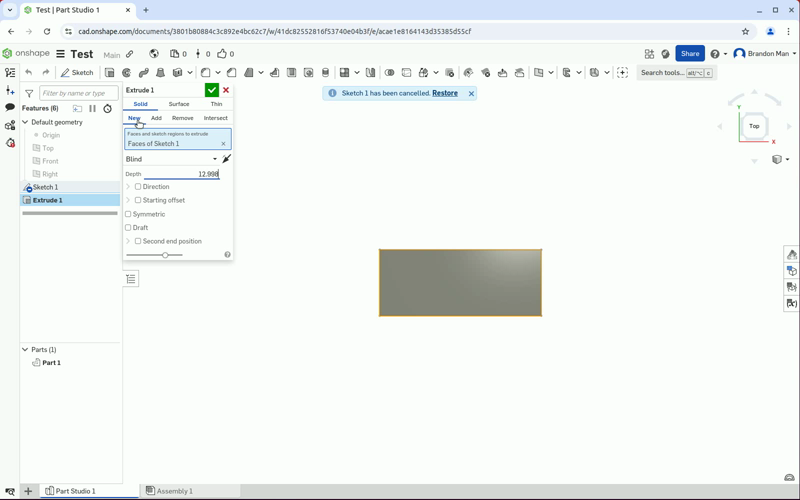
key(enter)
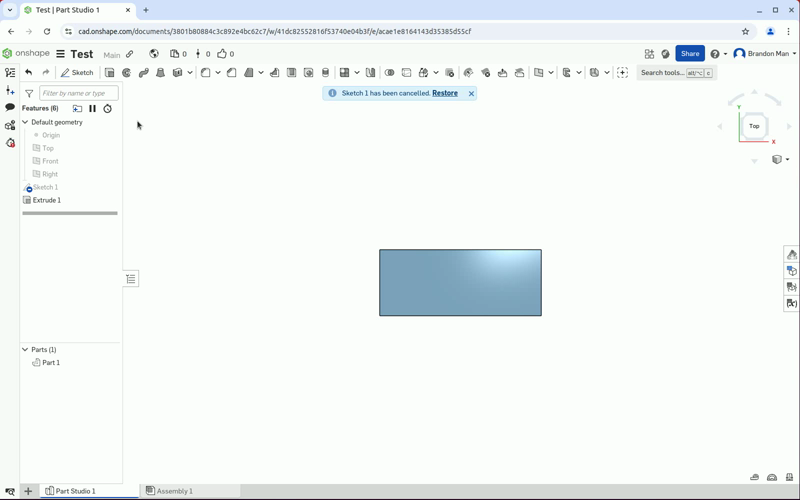
key(shift+h)
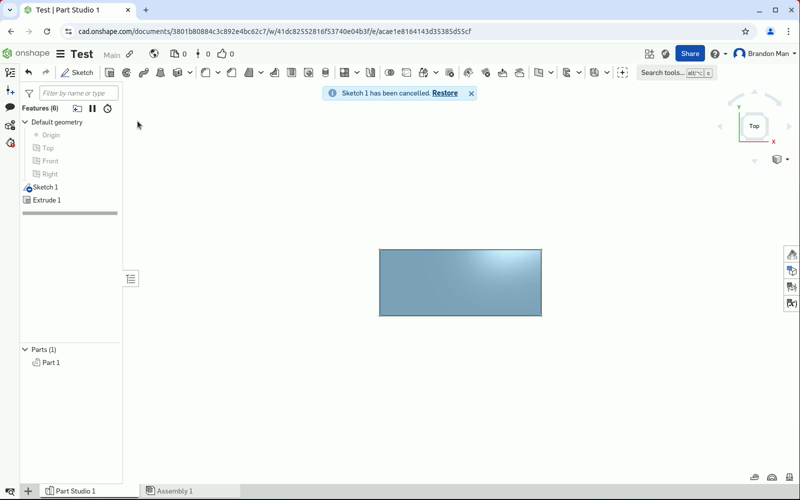
key(shift+h)
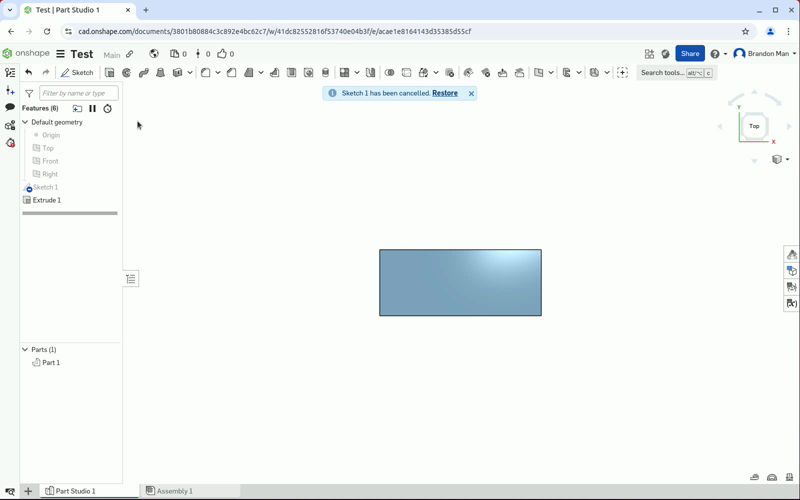
mouse_move(73, 189)
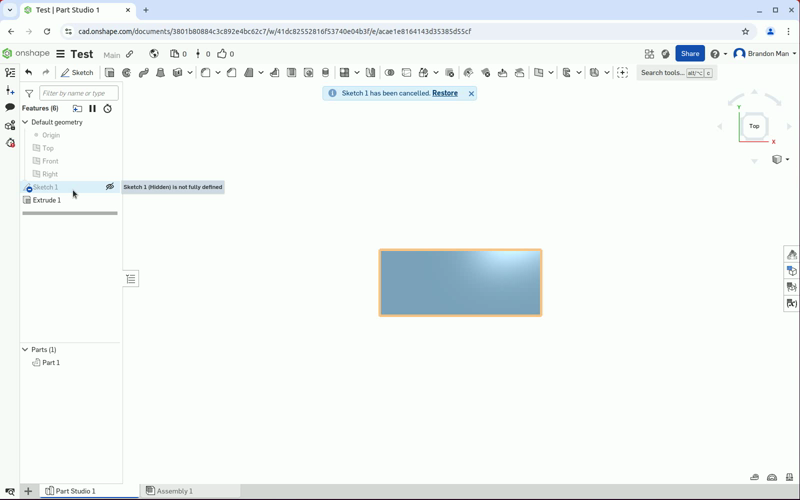
click(73, 189)
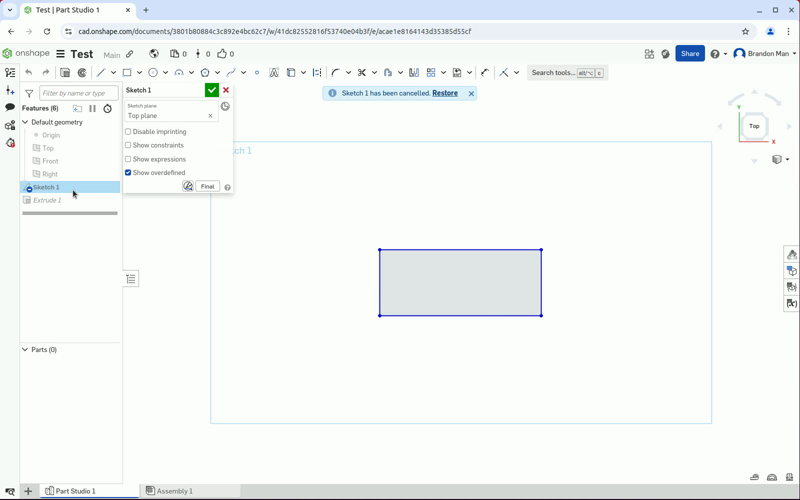
mouse_move(229, 92)
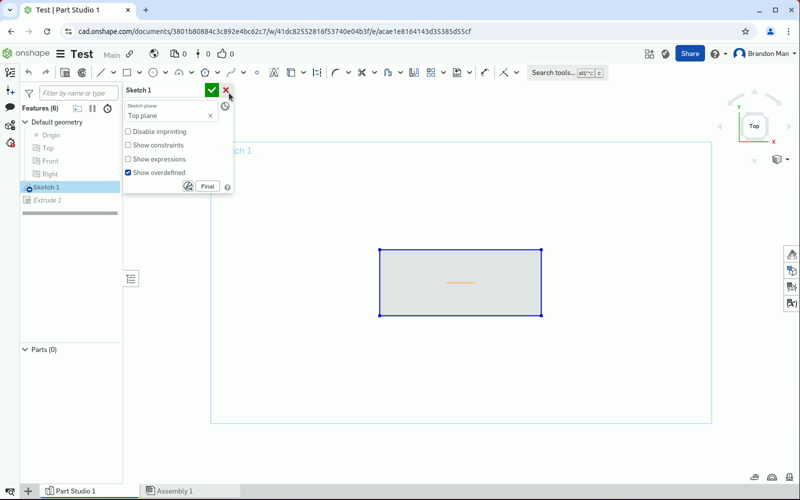
click(229, 92)
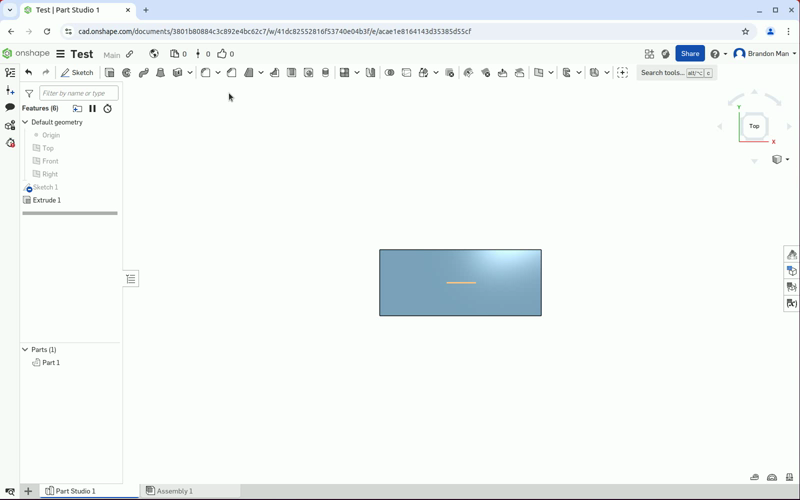
mouse_move(541, 75)
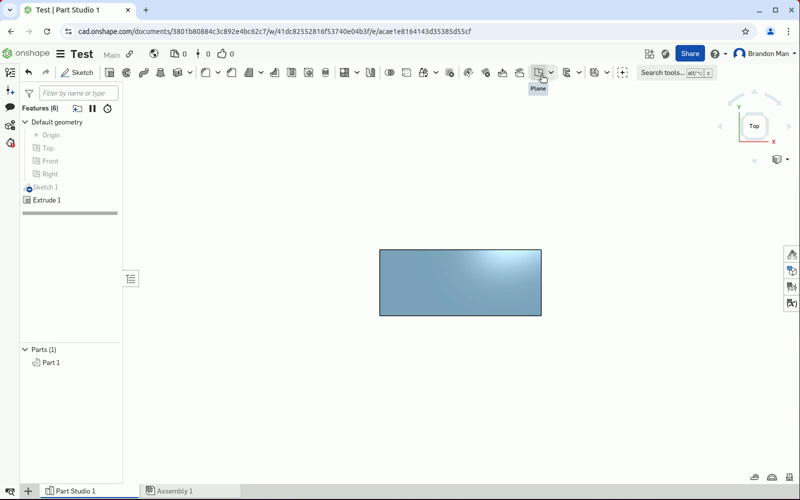
click(541, 75)
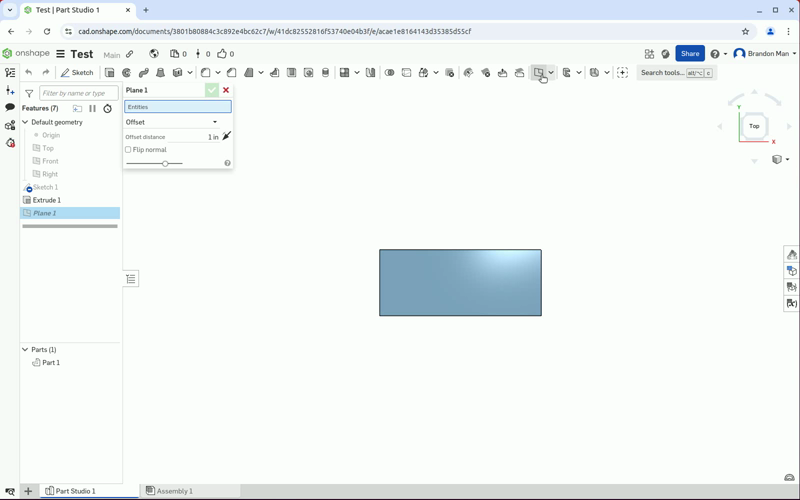
mouse_move(73, 150)
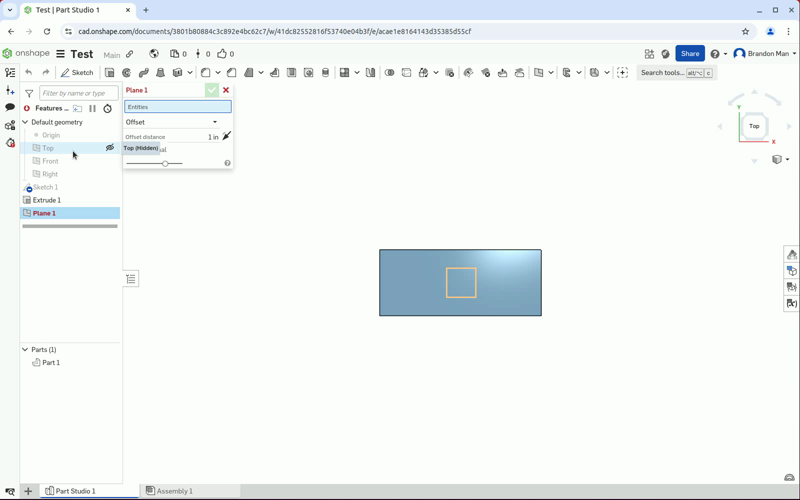
click(73, 150)
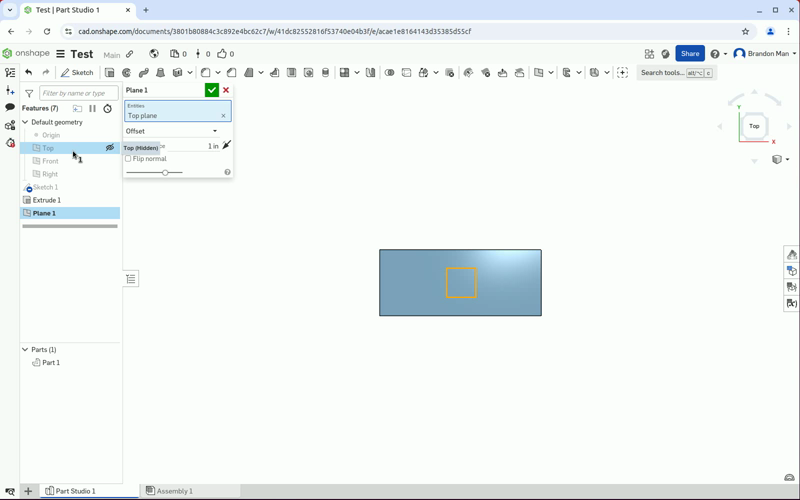
key(tab, 2)
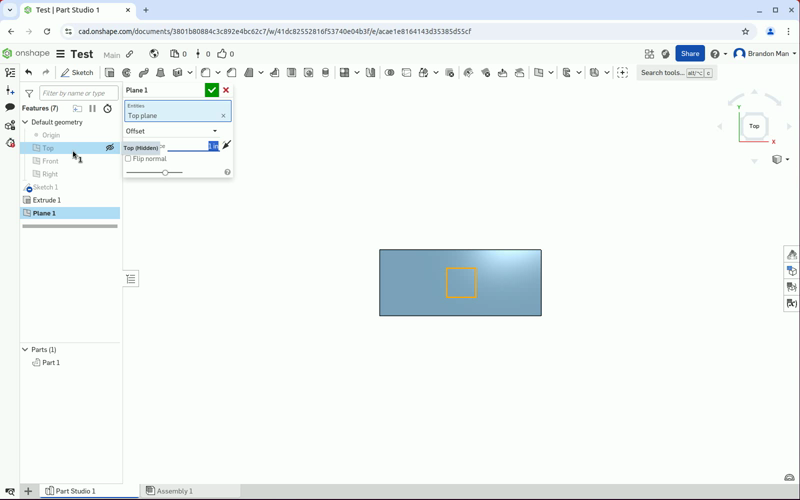
text(13.002)
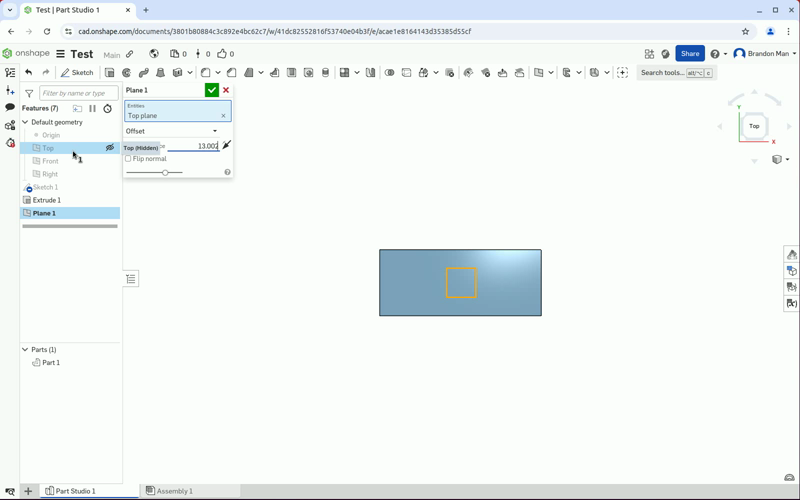
key(enter, 2)
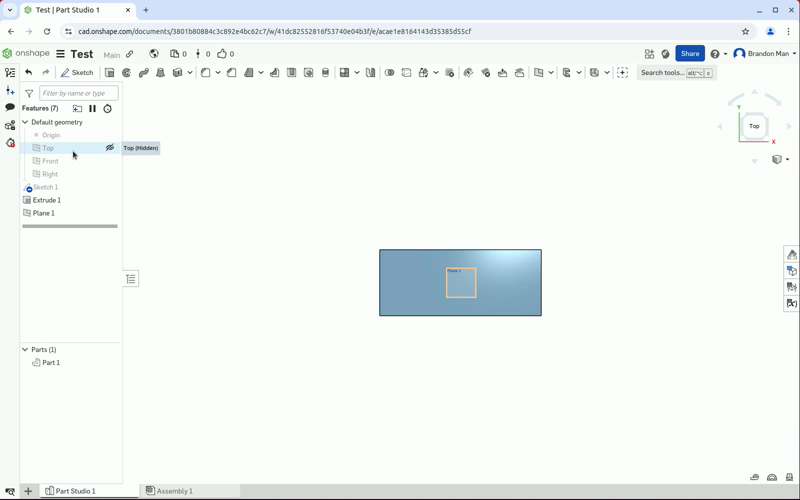
key(shift+s)
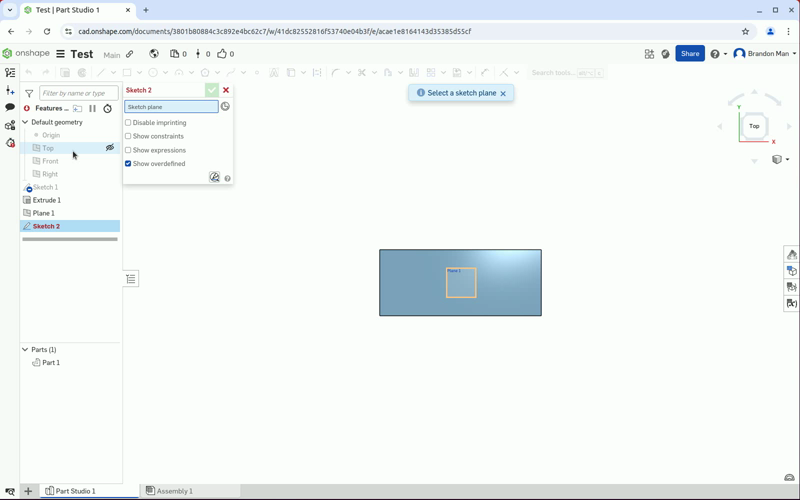
mouse_move(73, 215)
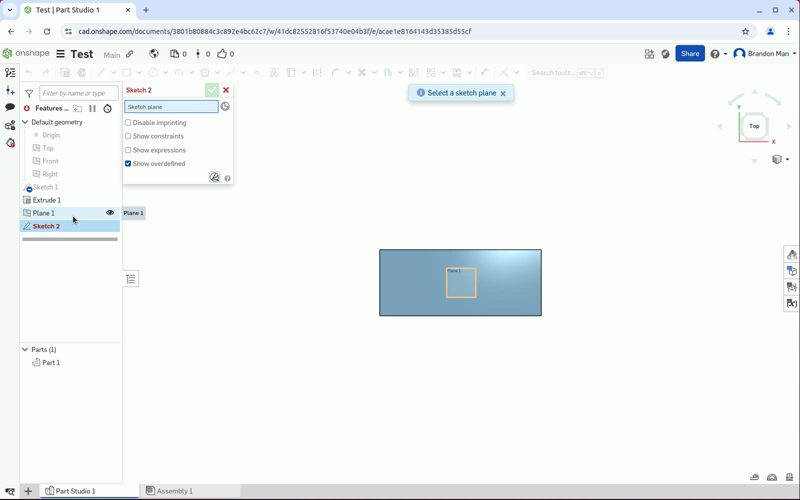
click(73, 215)
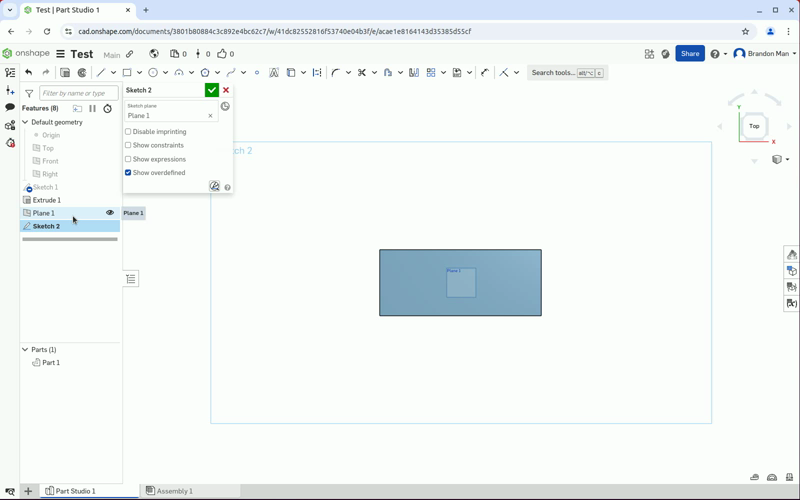
mouse_move(73, 352)
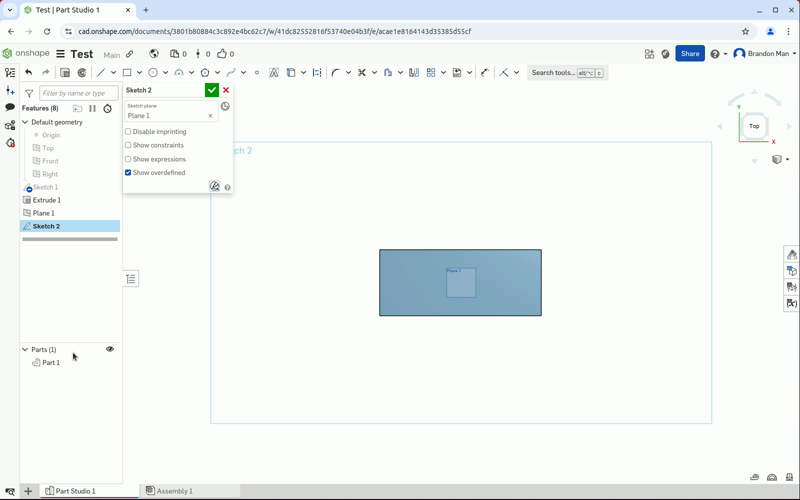
key(y)
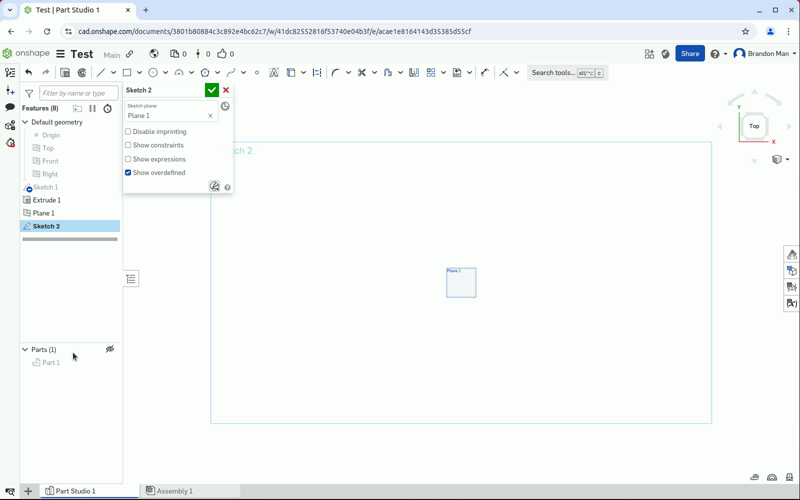
key(c)
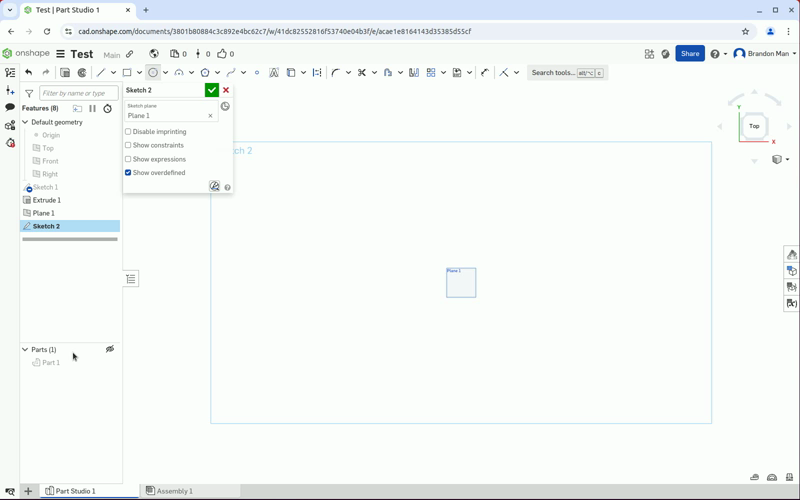
key_down(shift)
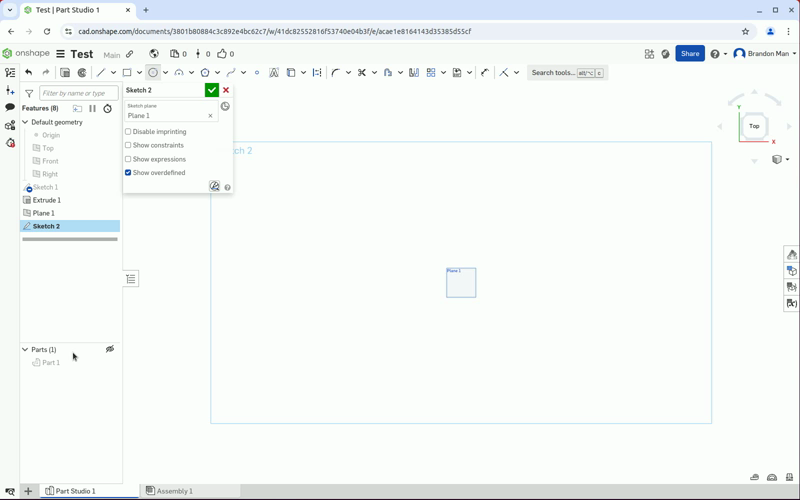
mouse_move(461, 282)
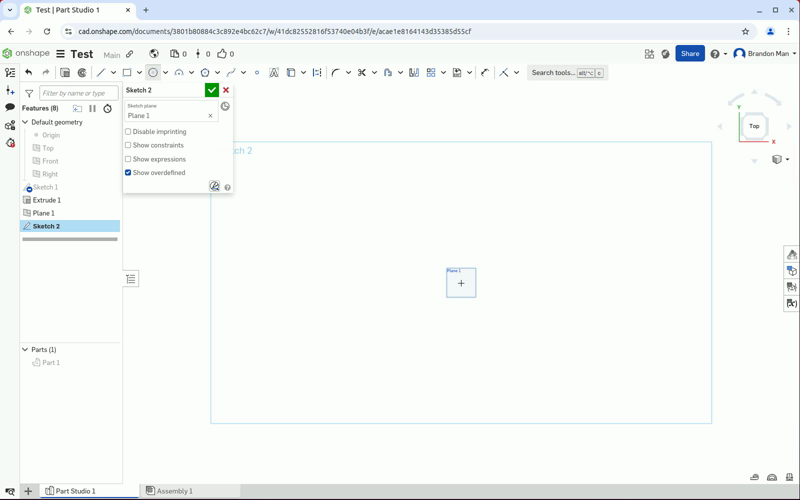
click(461, 282)
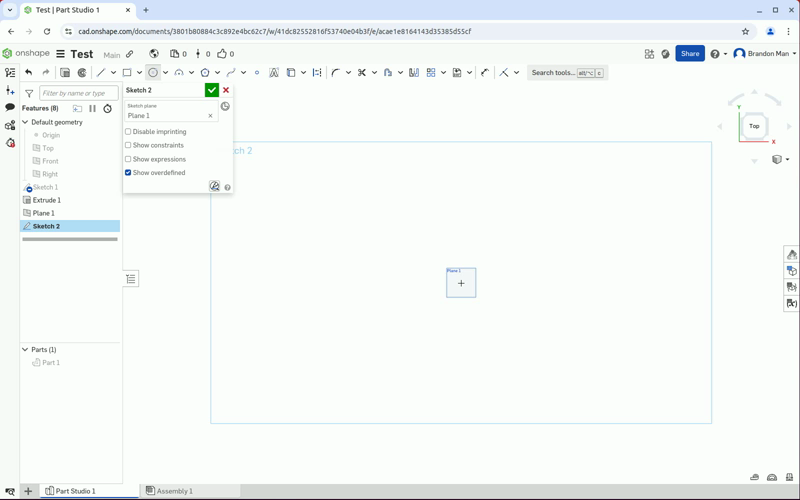
key_up(shift)
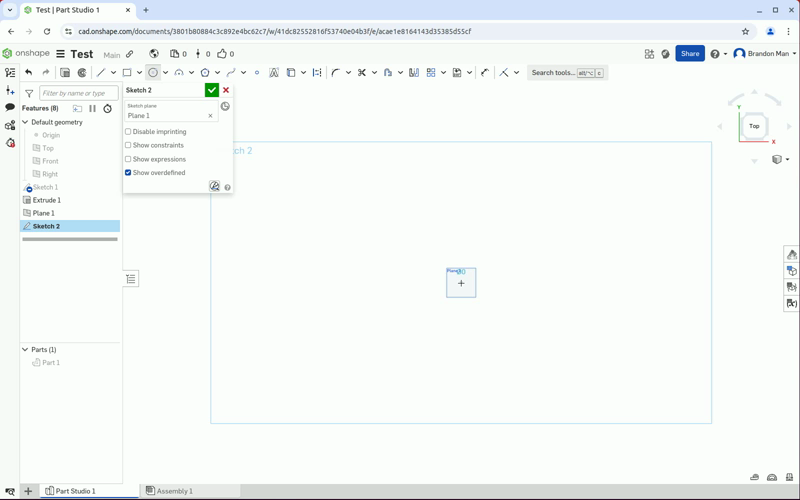
mouse_move(485, 282)
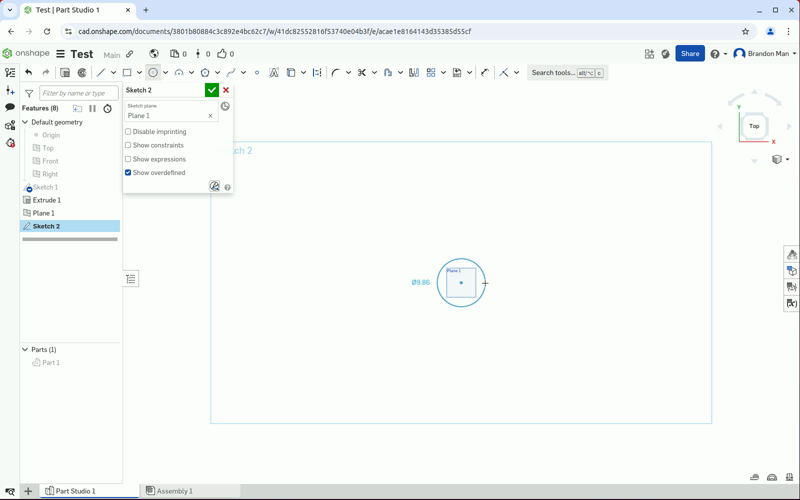
click(485, 282)
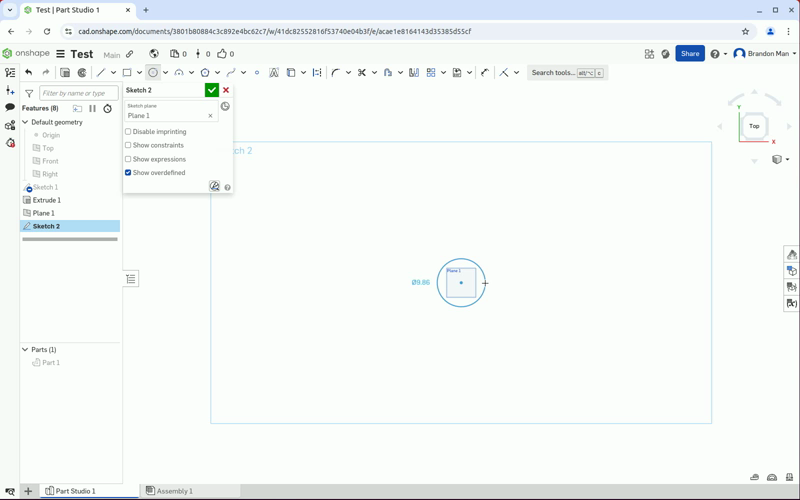
key(esc)
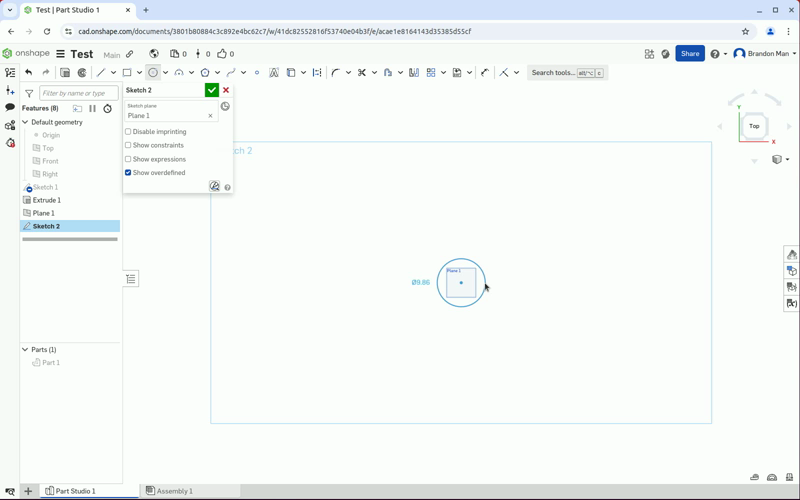
mouse_move(458, 297)
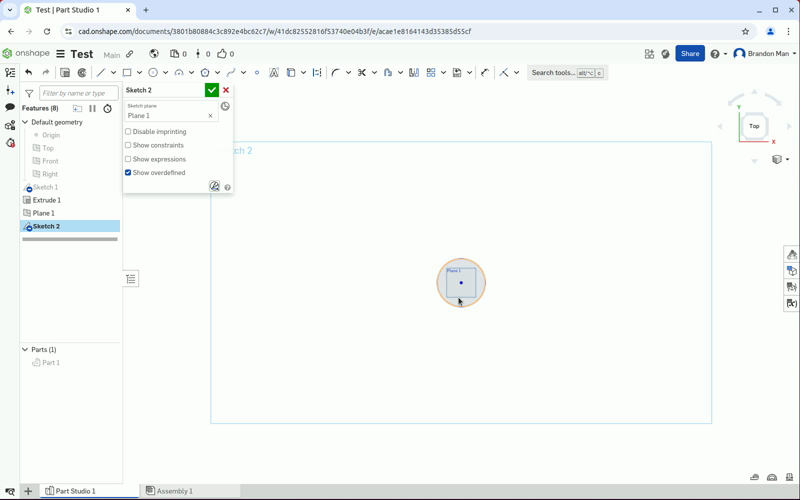
click(458, 297)
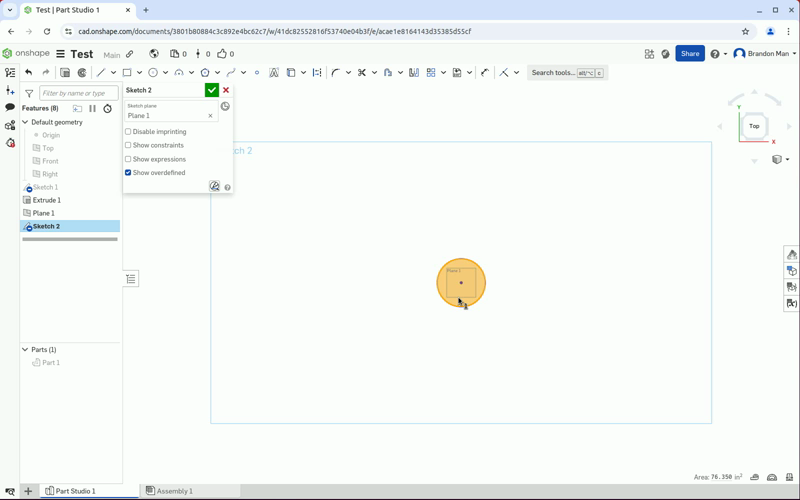
mouse_move(73, 352)
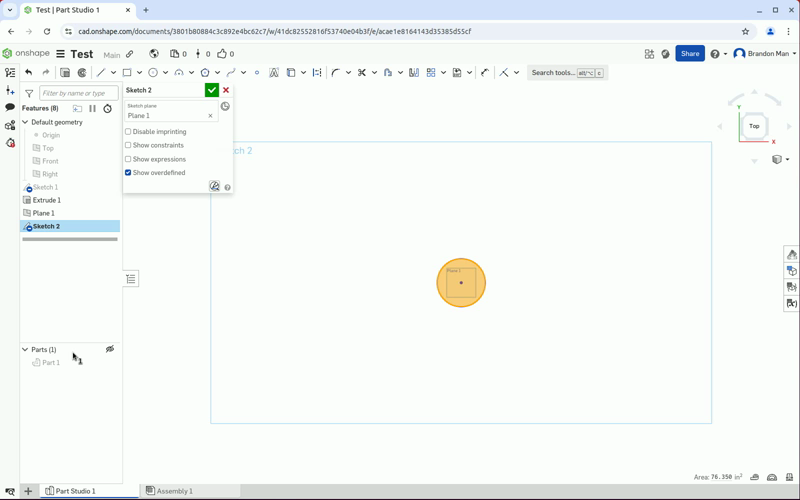
key(shift+y)
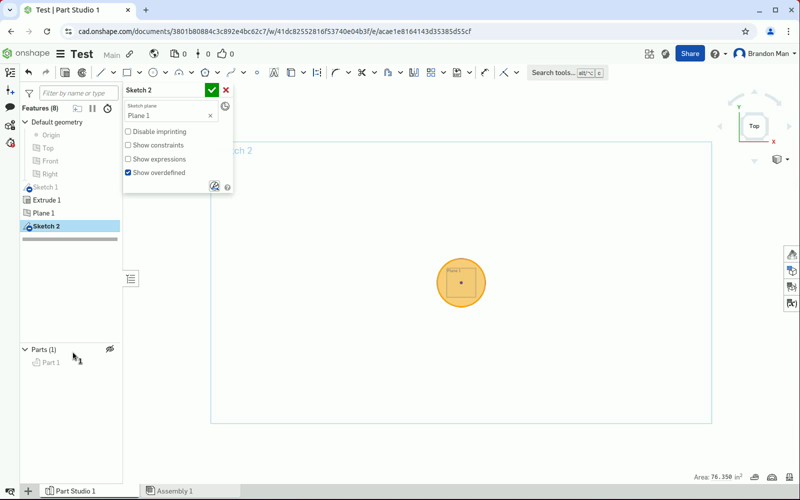
key(shift+e)
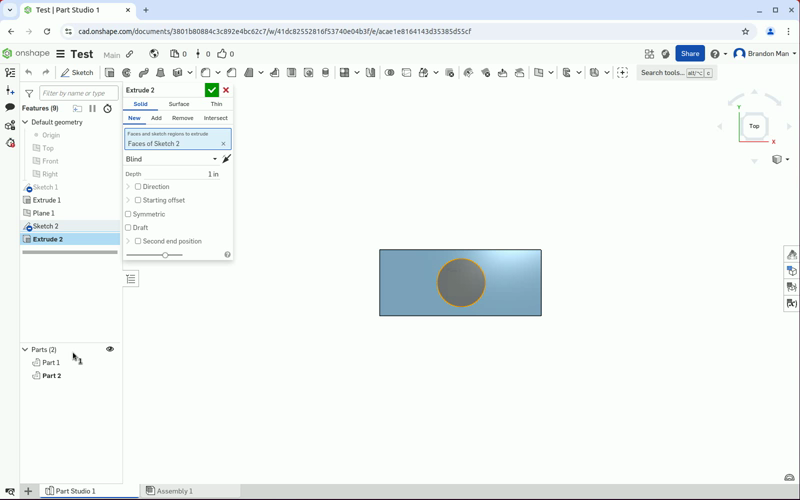
mouse_move(143, 106)
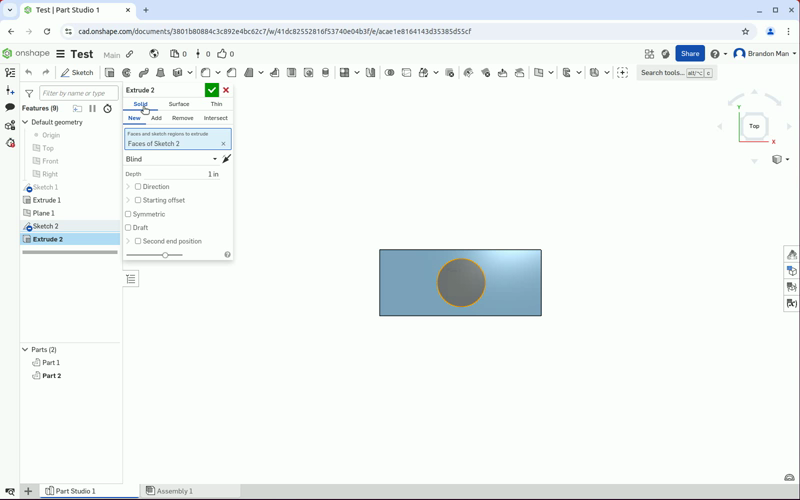
click(143, 106)
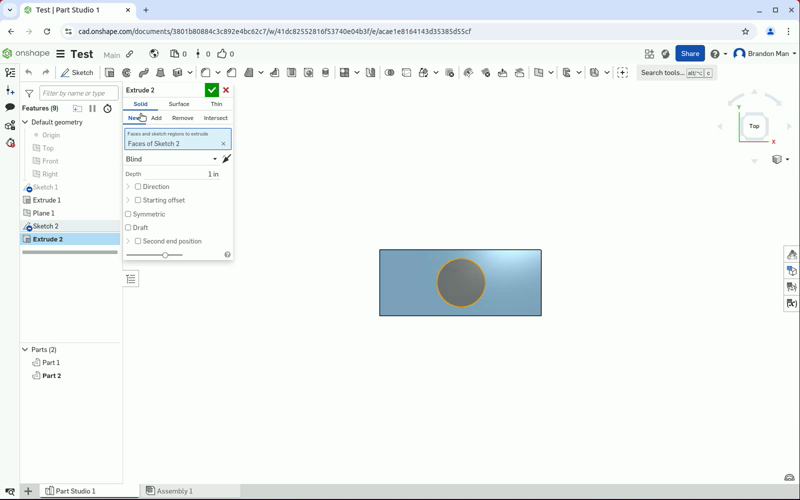
mouse_move(137, 120)
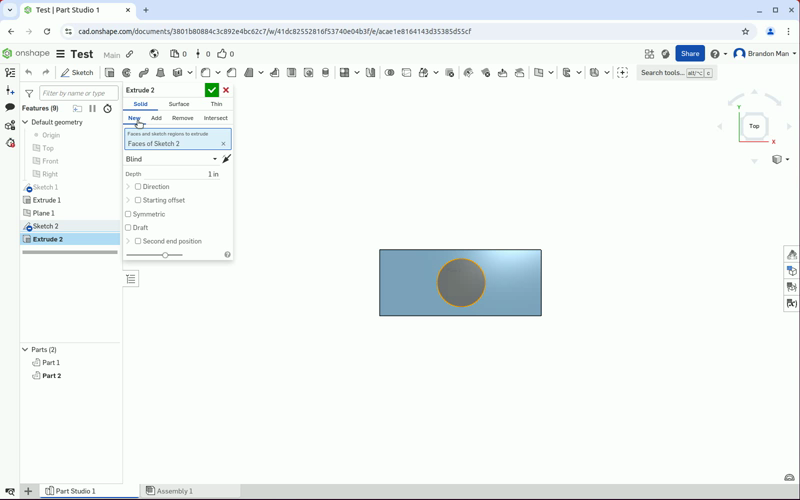
click(137, 120)
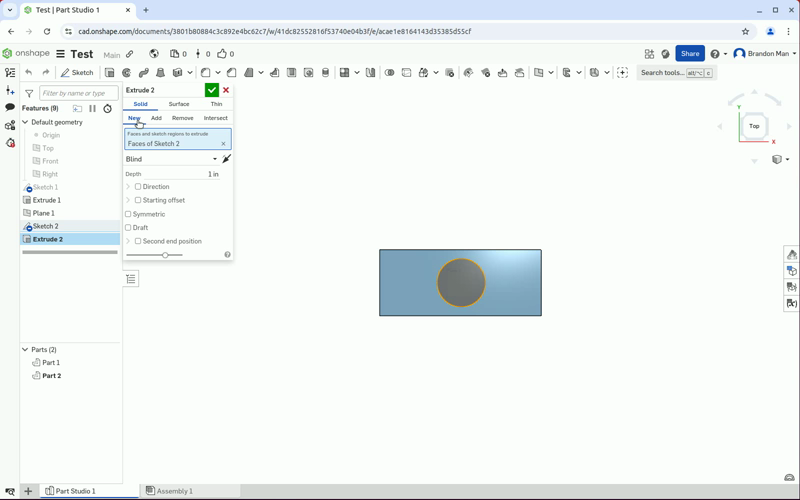
key(tab, 4)
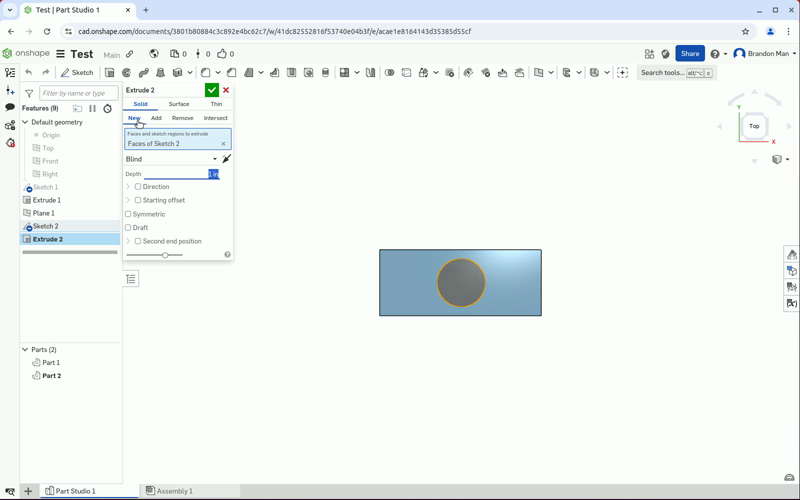
text(12.998)
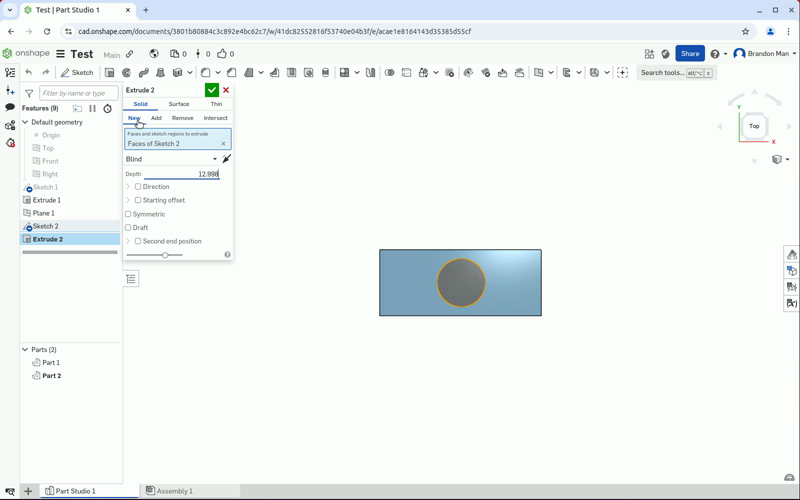
key(enter)
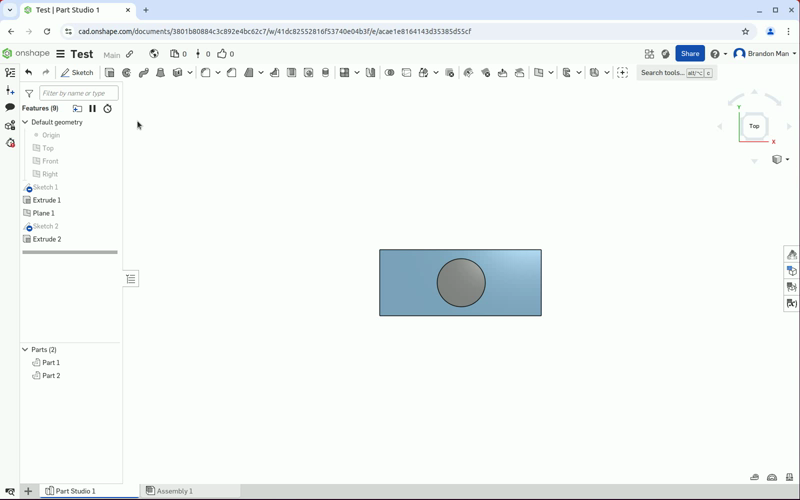
key(shift+h)
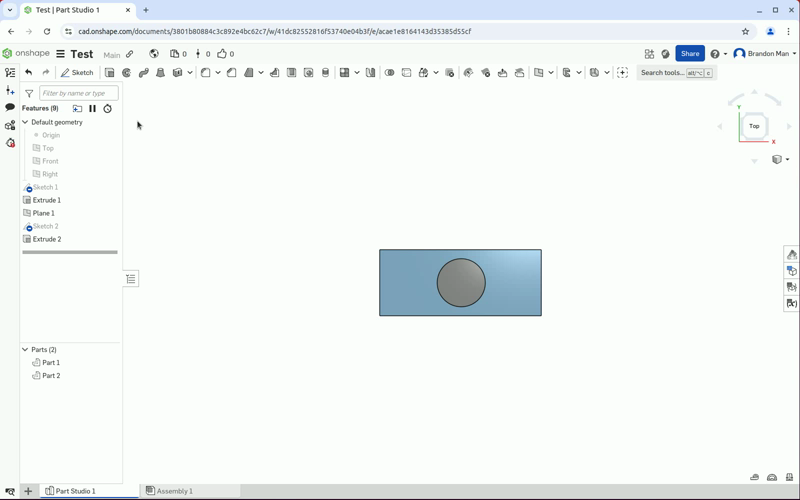
key(shift+h)
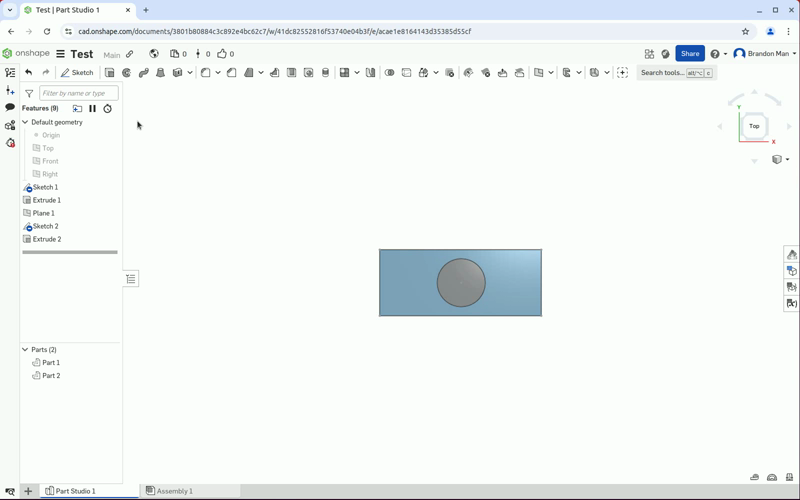
key(shift+7)
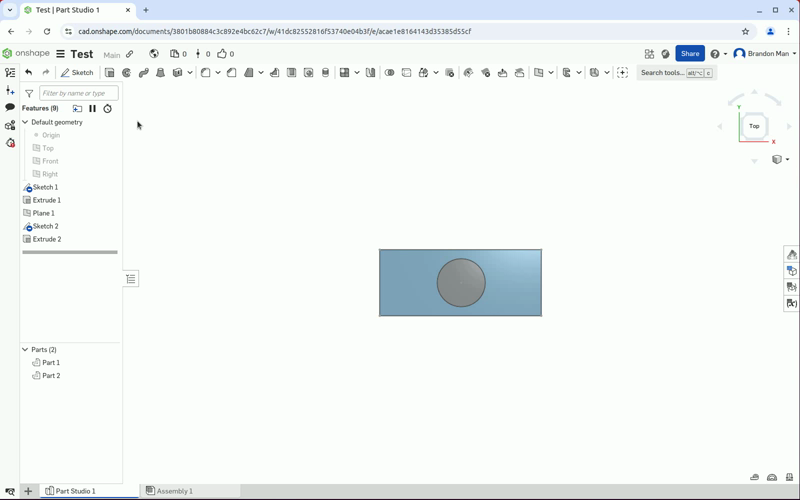
key(up, 3)
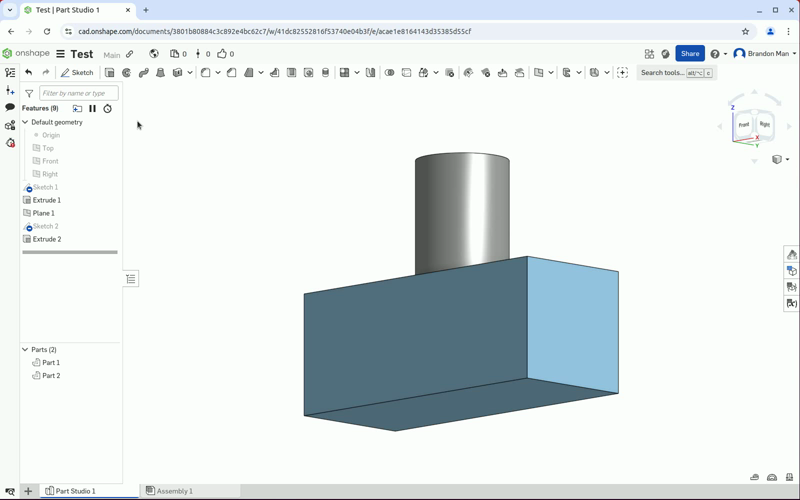
key(left, 3)
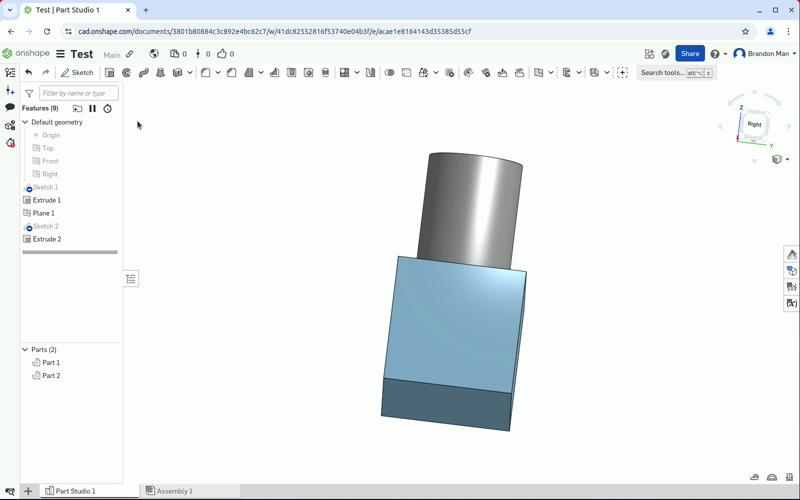
key(right, 3)
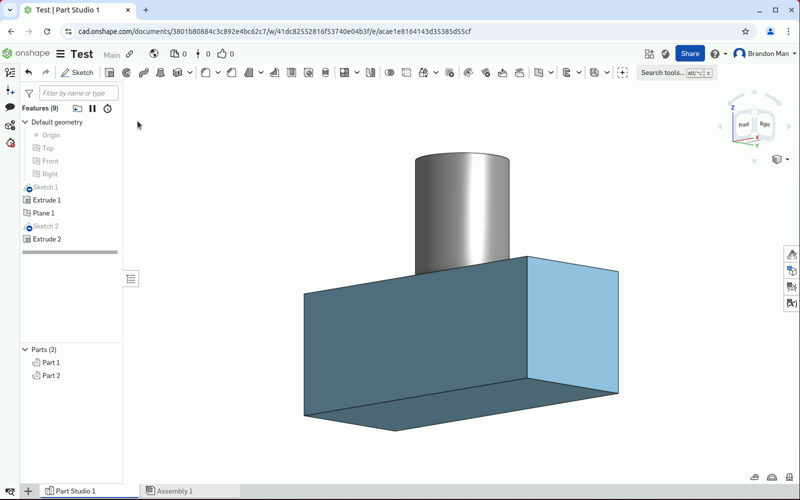
key(down, 3)
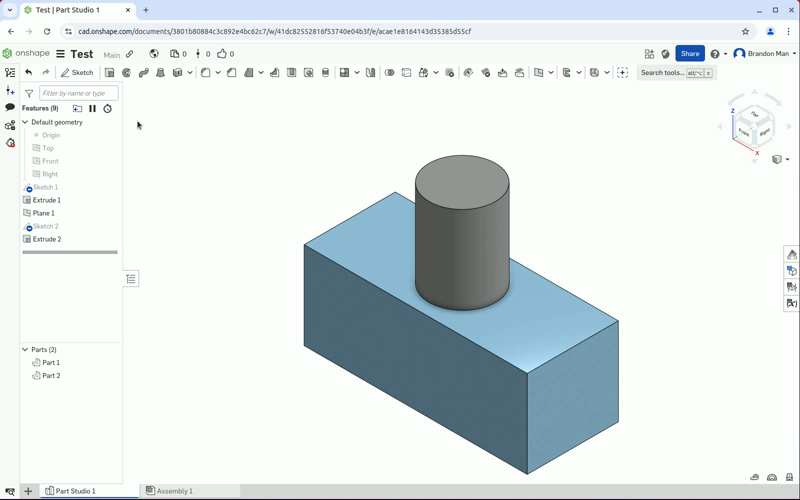
mouse_move(73, 189)
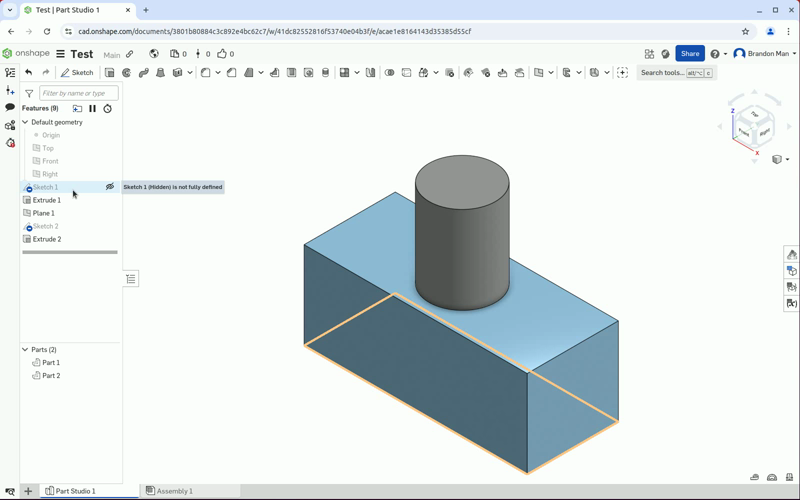
click(73, 189)